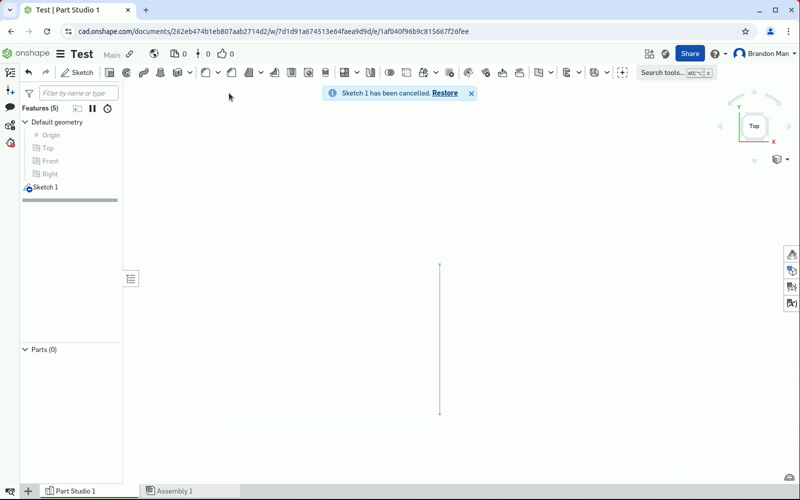
key(shift+h)
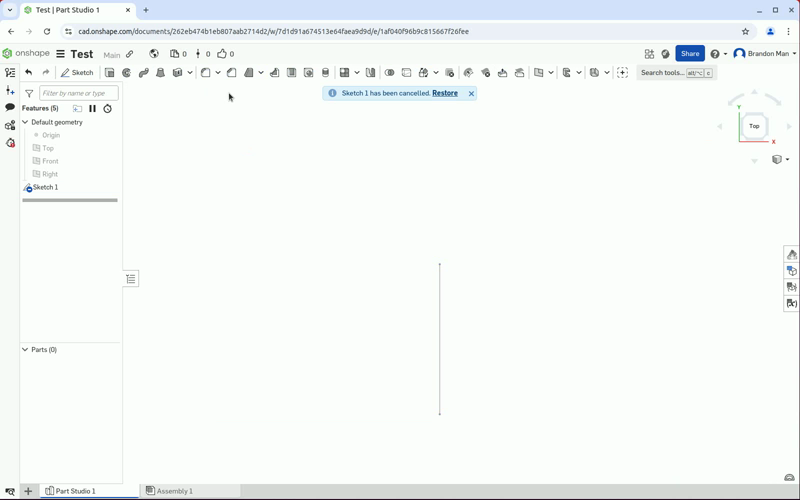
key(shift+s)
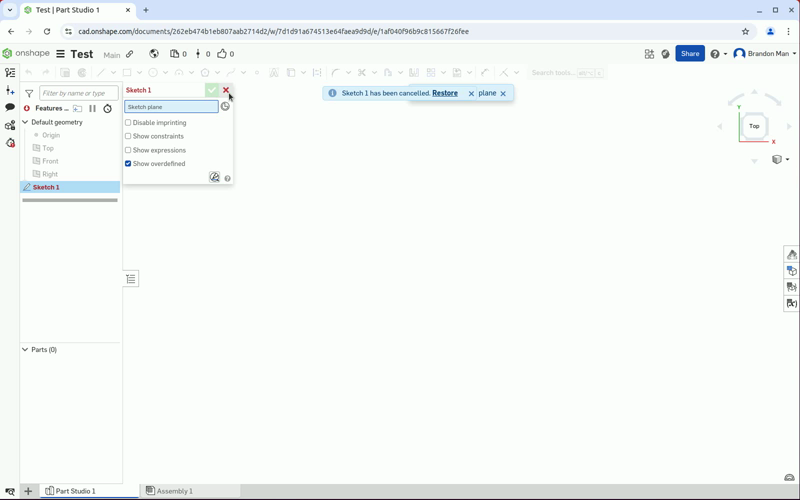
mouse_move(73, 150)
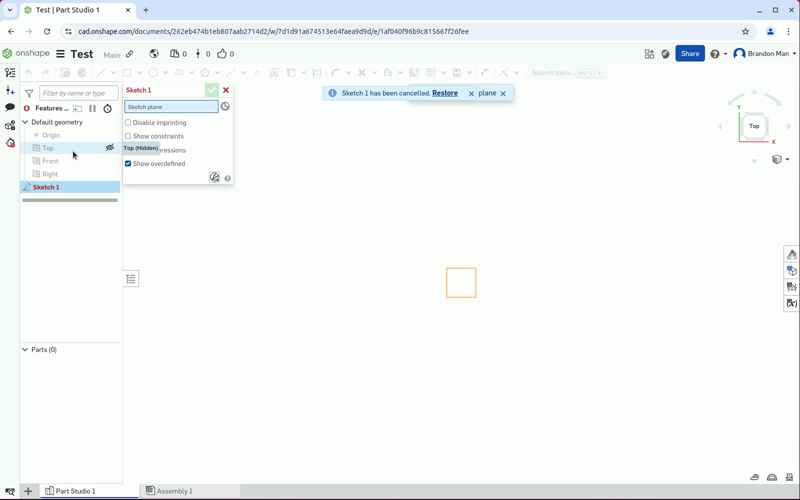
click(73, 150)
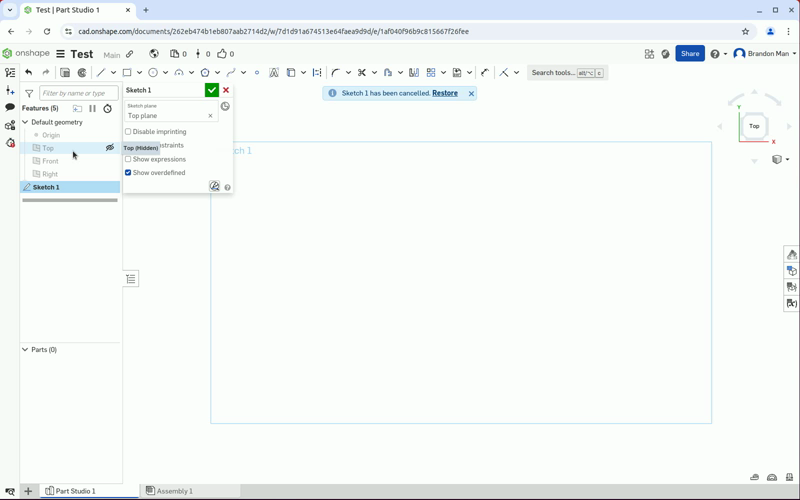
mouse_move(73, 352)
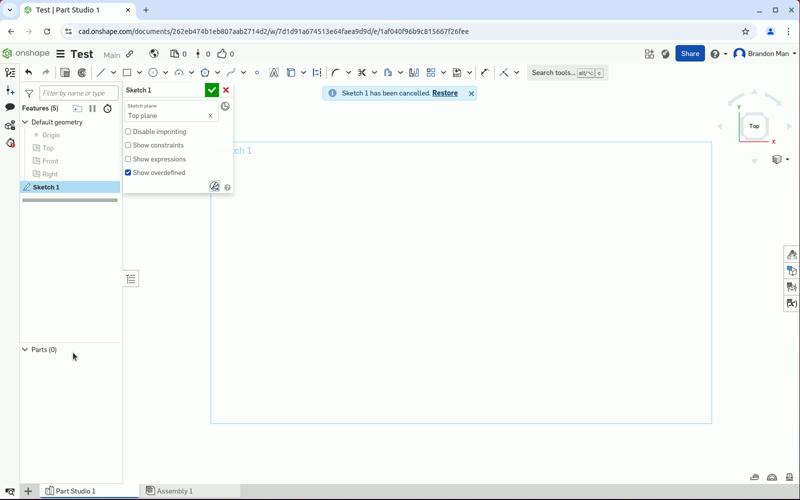
key(y)
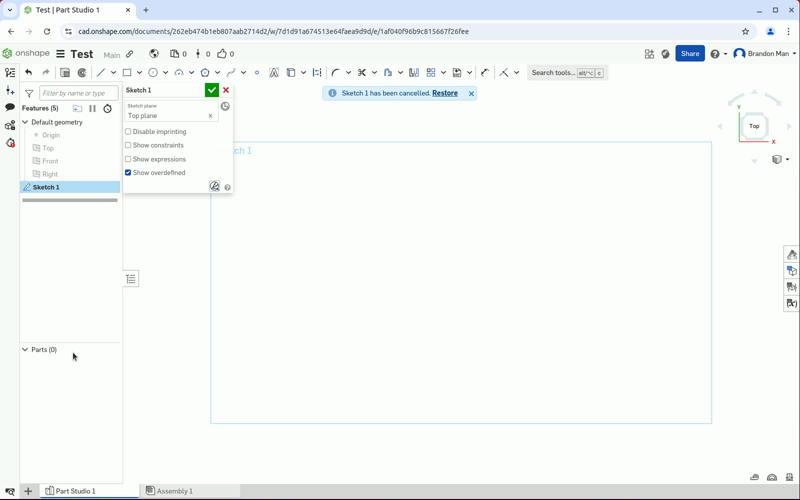
key(c)
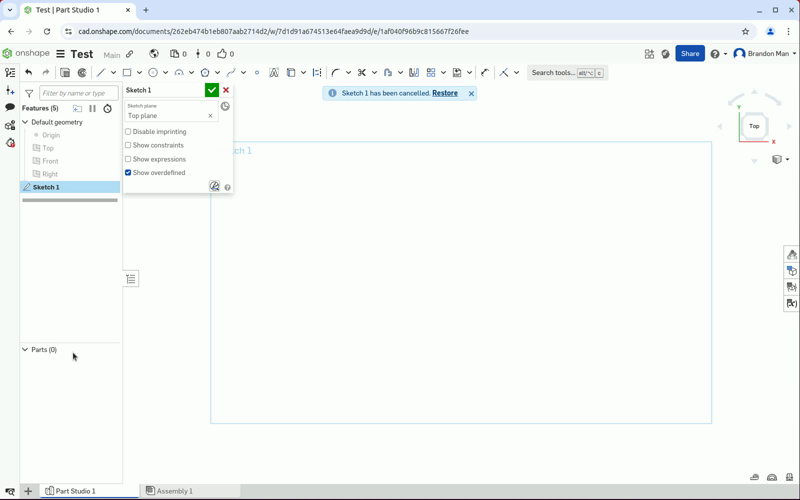
key_down(shift)
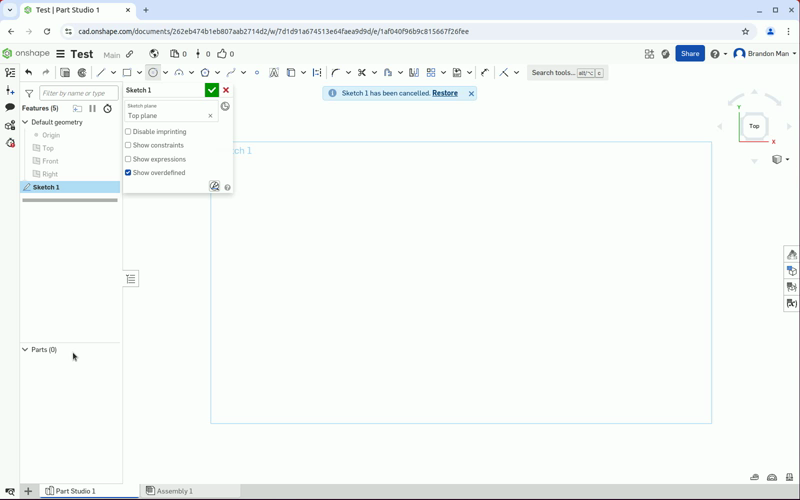
mouse_move(461, 282)
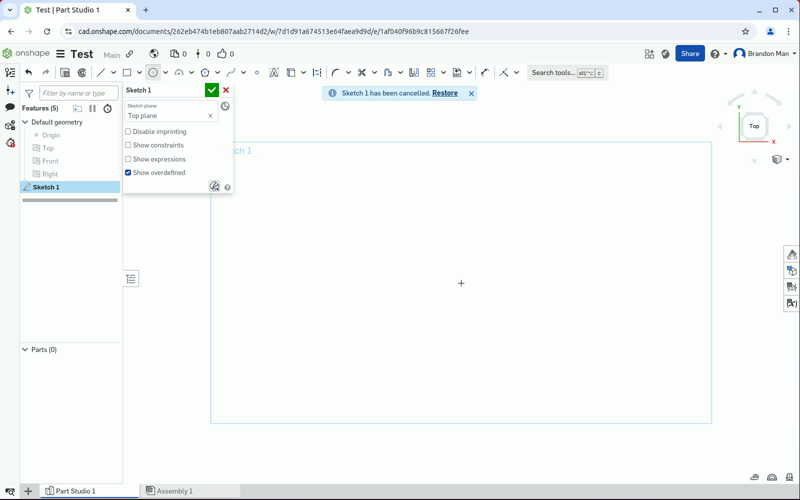
click(461, 282)
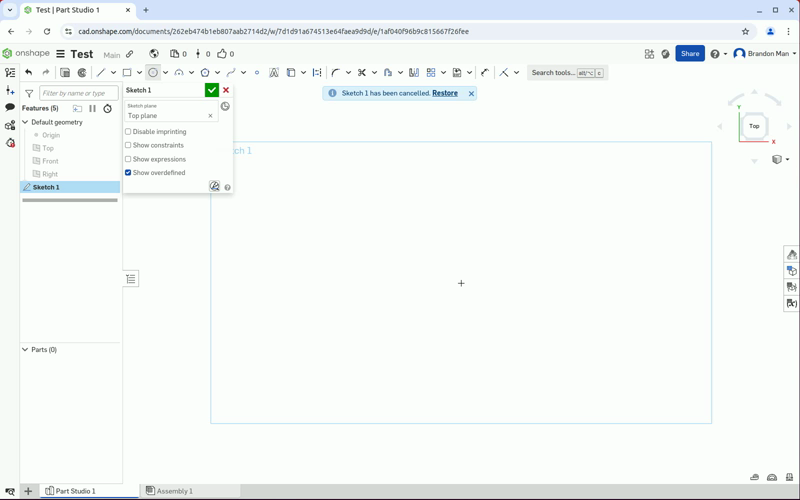
key_up(shift)
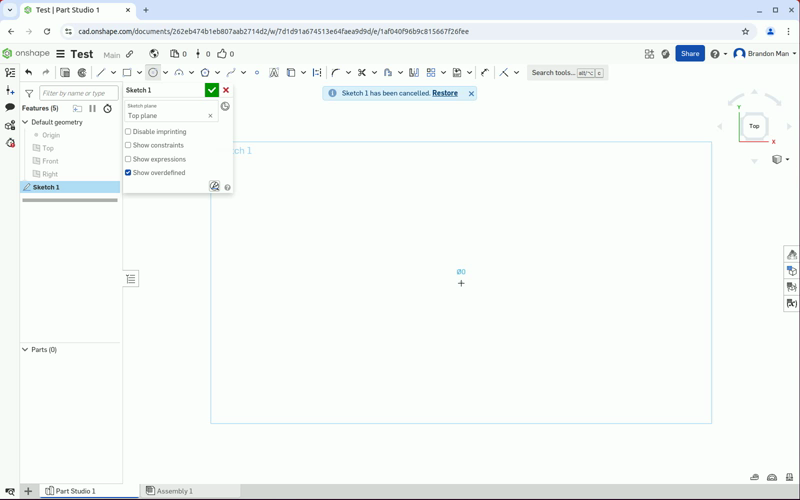
mouse_move(540, 282)
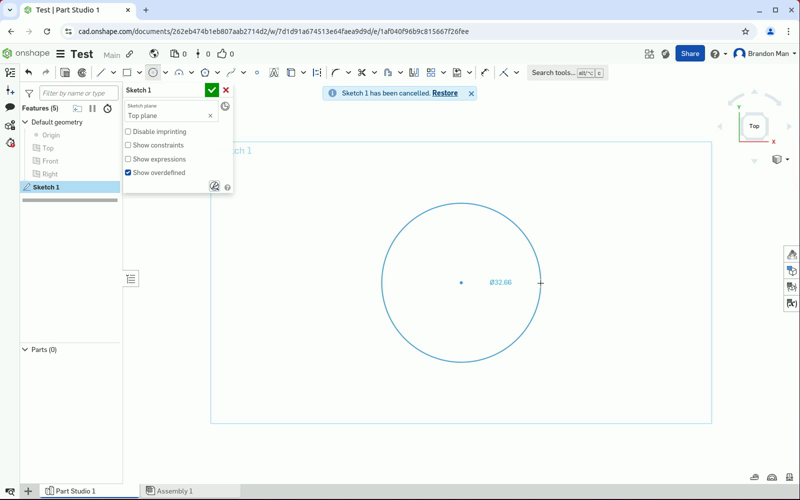
click(540, 282)
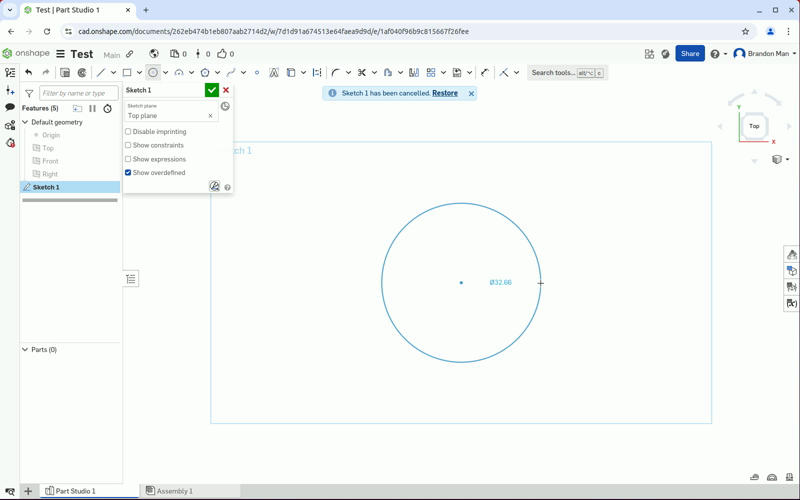
key(esc)
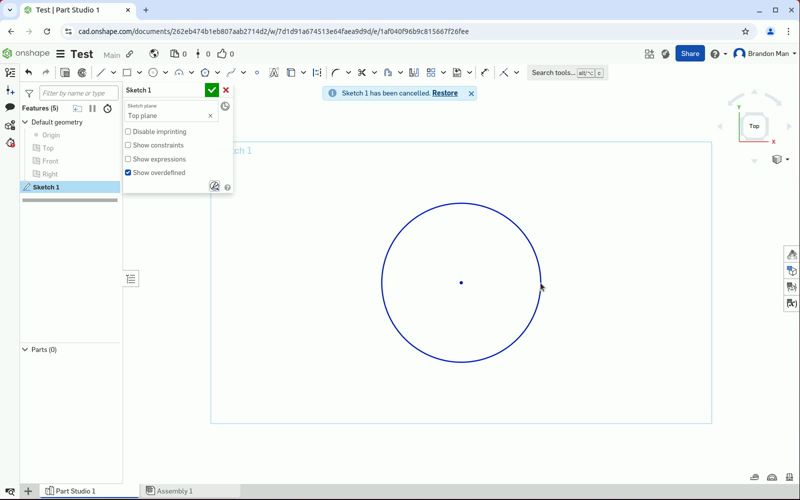
key(c)
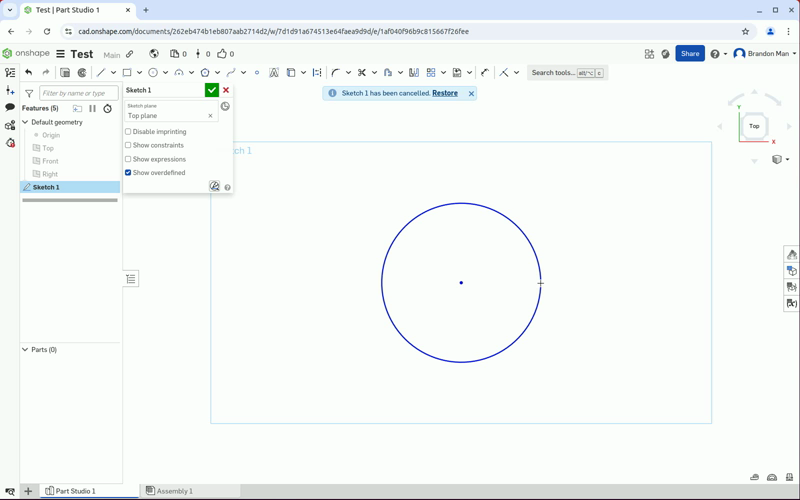
key_down(shift)
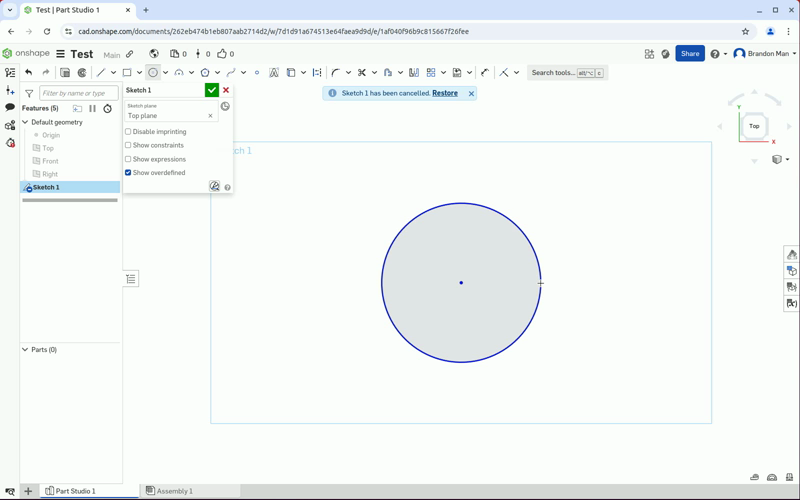
mouse_move(461, 282)
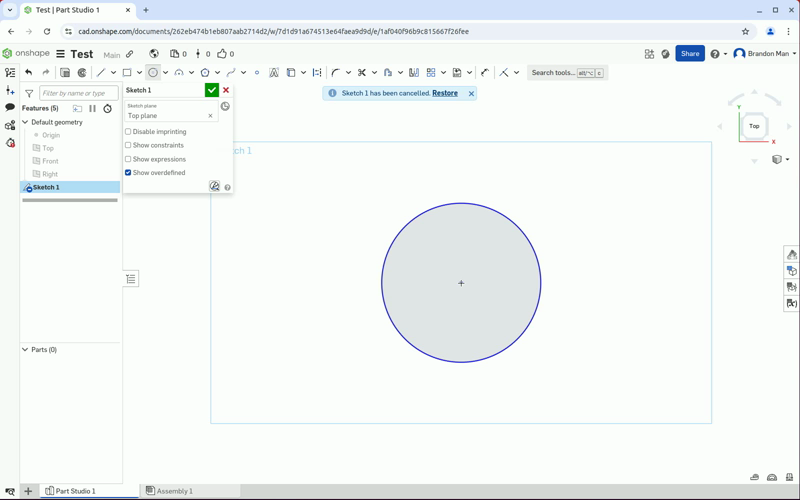
click(461, 282)
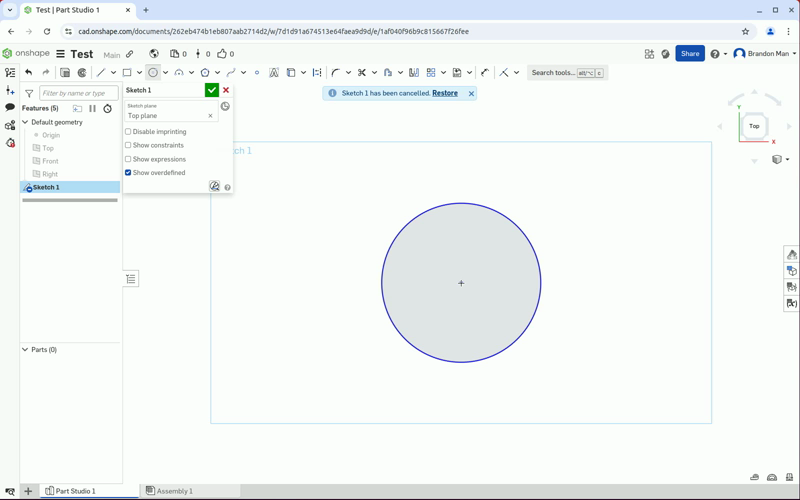
key_up(shift)
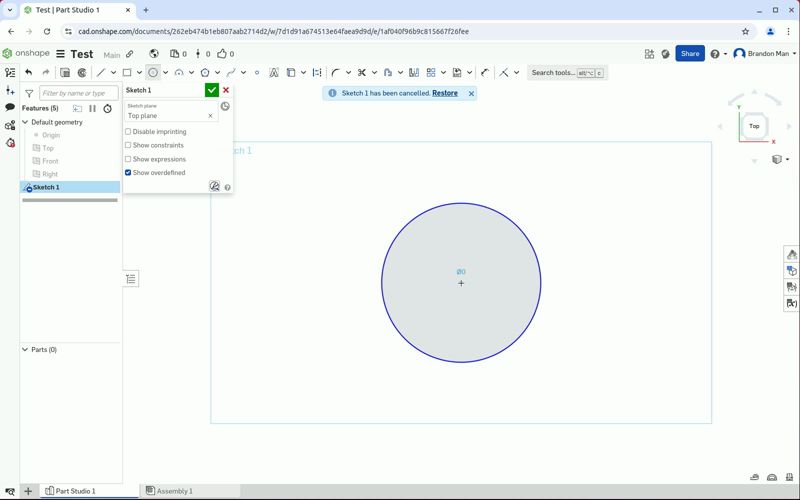
mouse_move(535, 282)
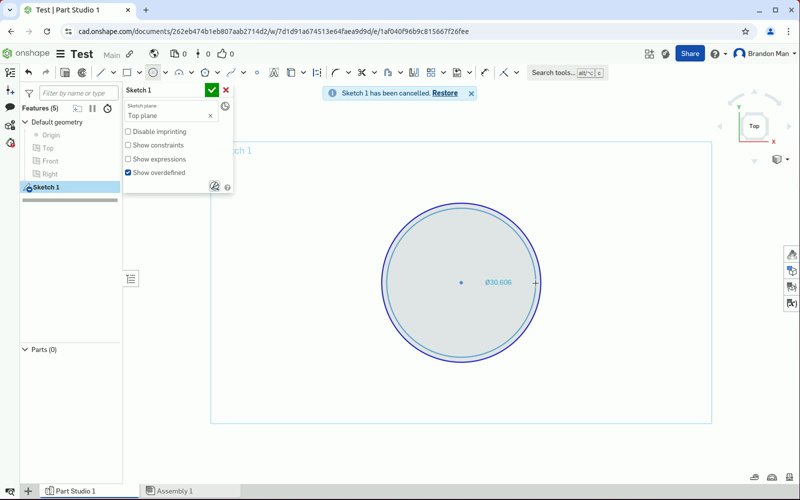
click(535, 282)
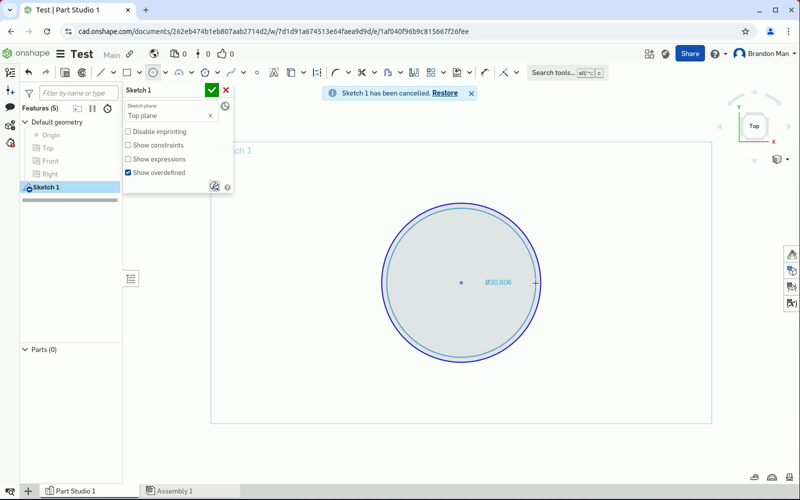
key(esc)
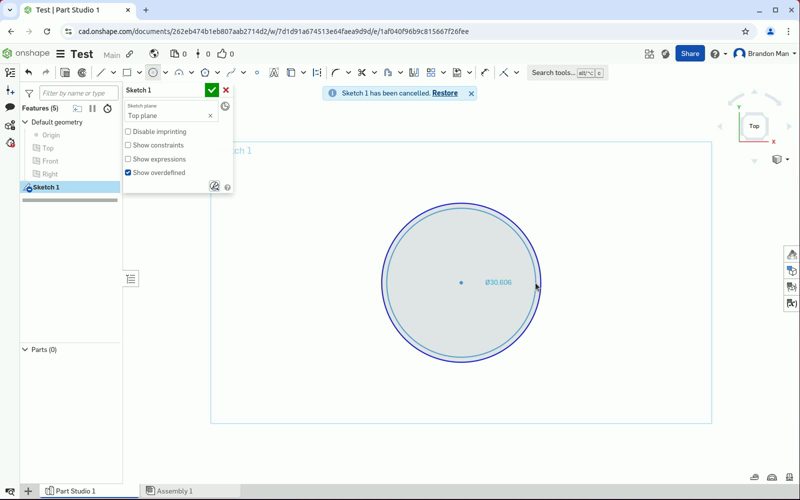
mouse_move(519, 331)
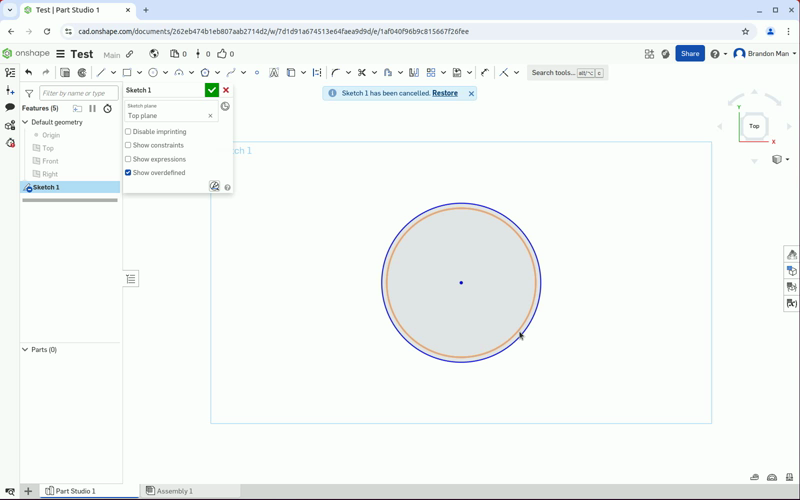
click(519, 331)
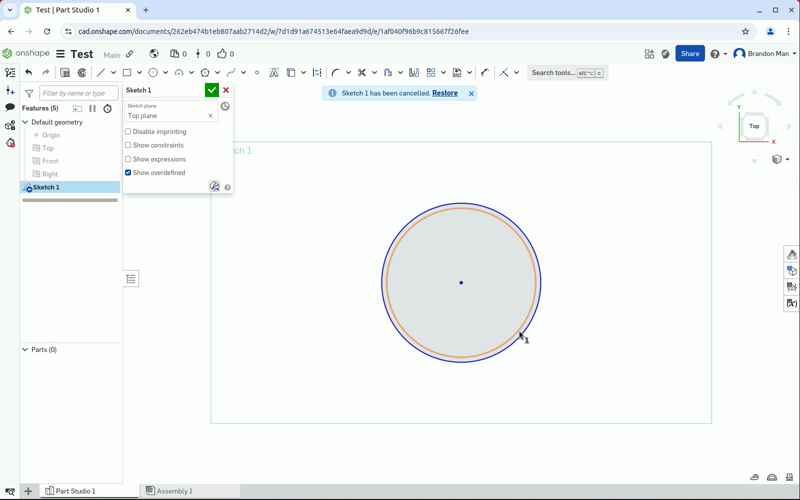
mouse_move(73, 352)
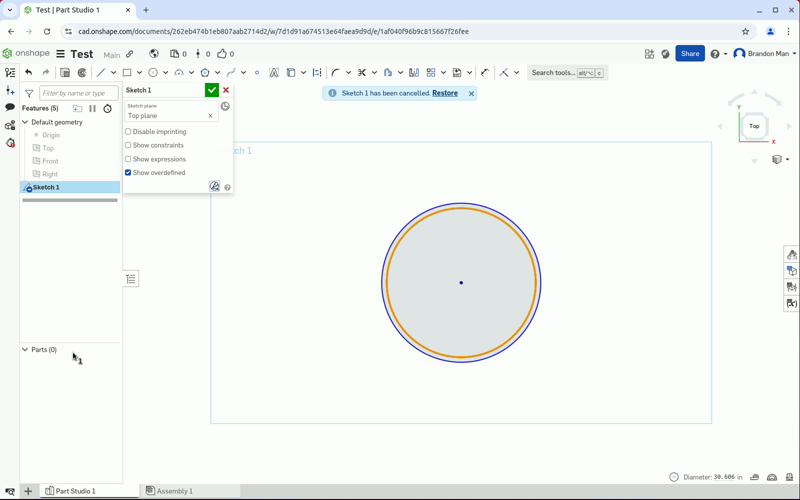
key(shift+y)
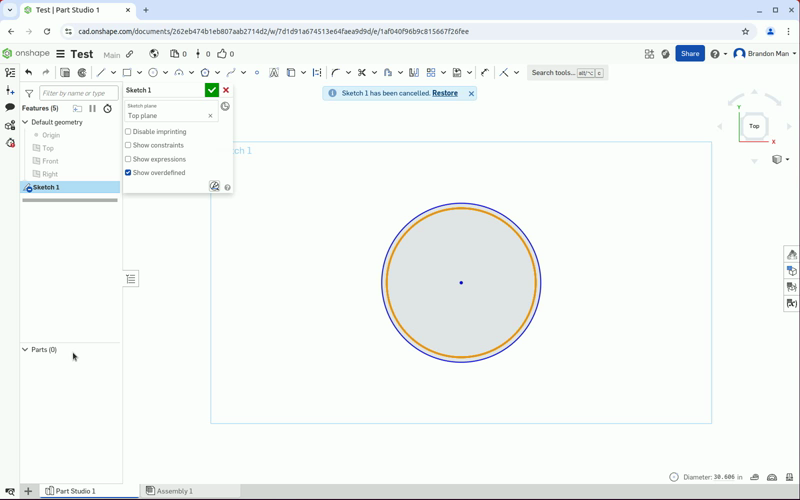
key(shift+e)
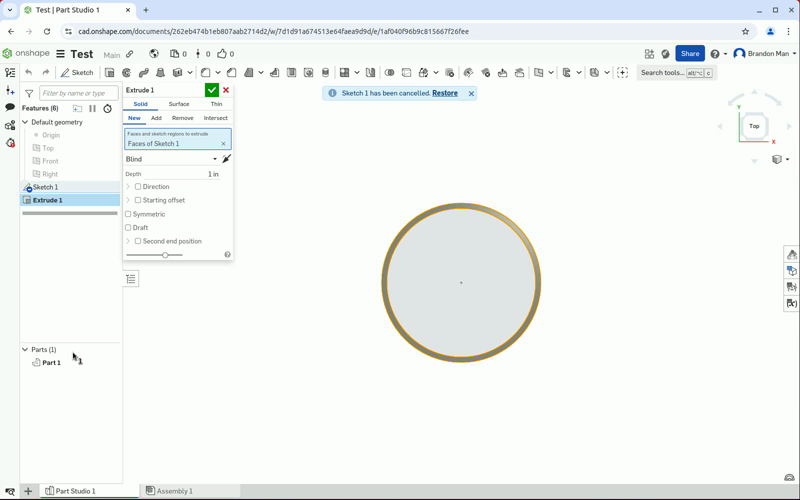
mouse_move(143, 106)
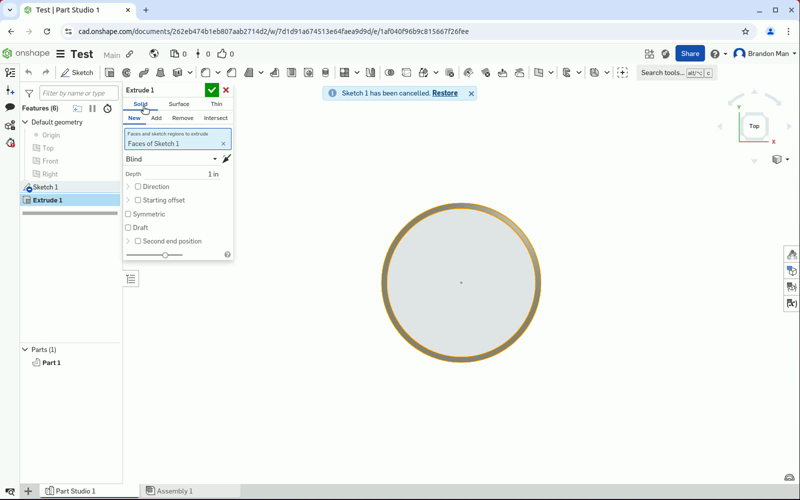
click(143, 106)
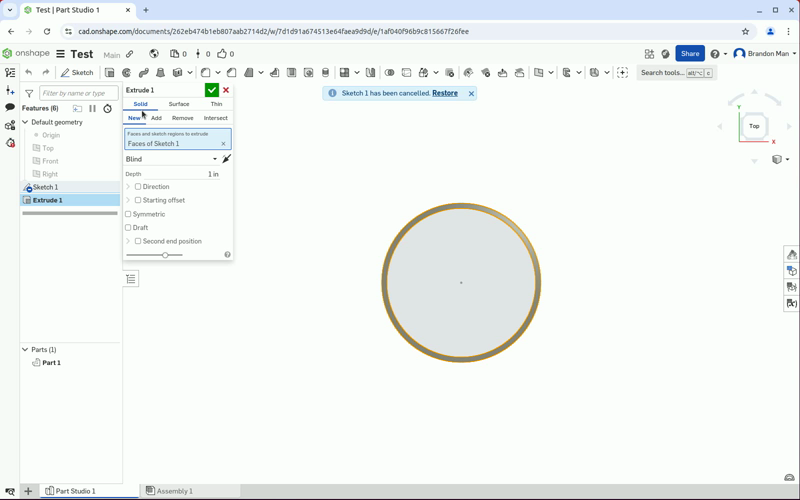
mouse_move(137, 120)
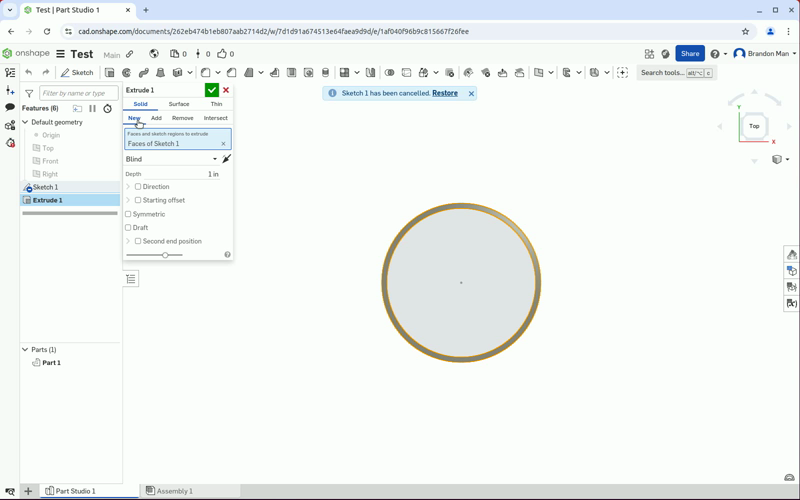
click(137, 120)
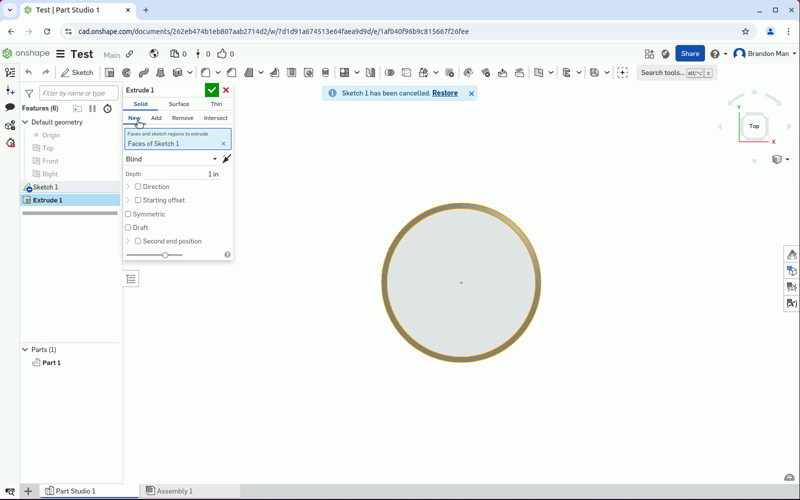
key(tab, 4)
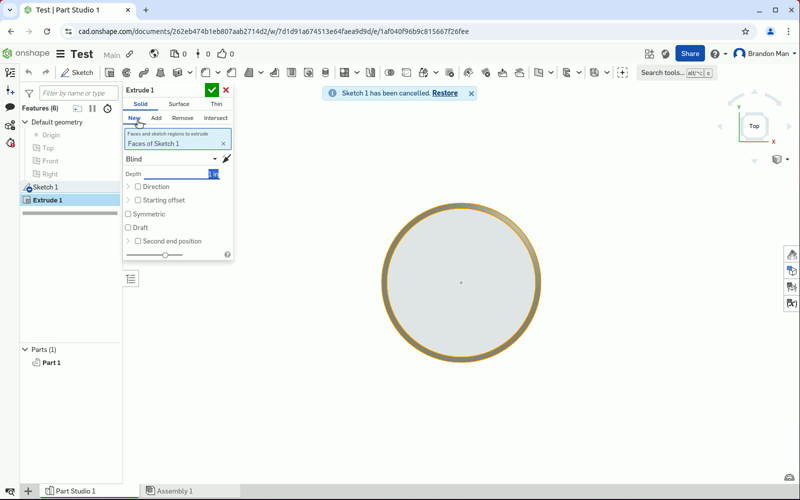
text(23.108)
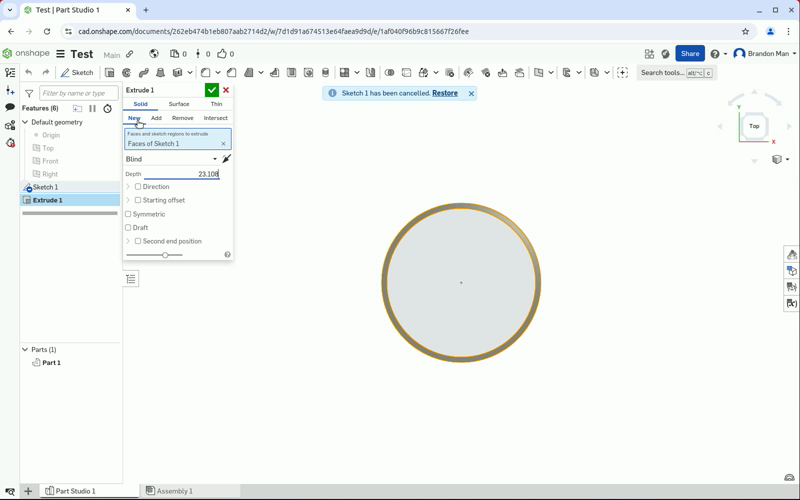
key(enter)
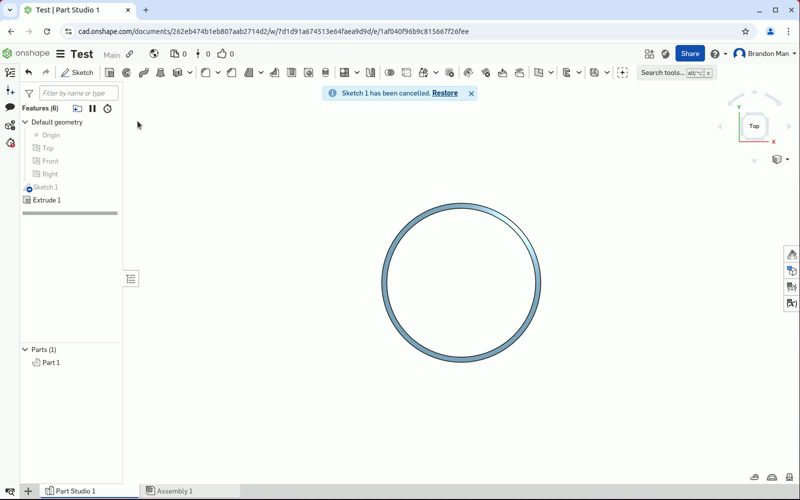
key(shift+h)
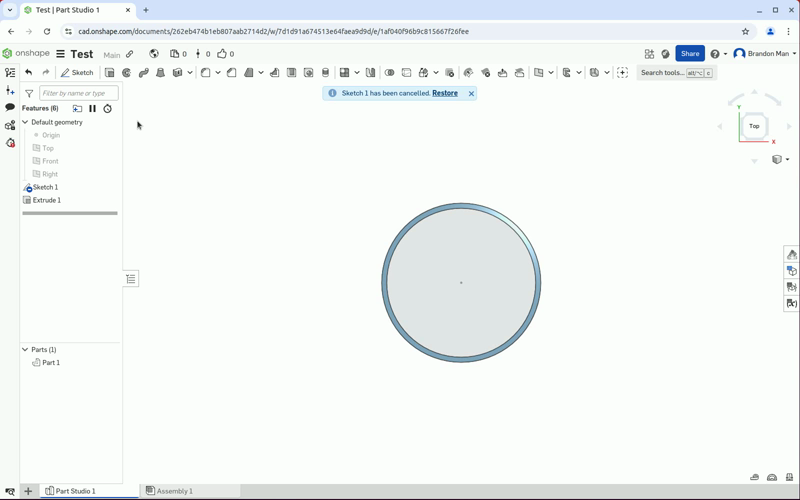
key(shift+h)
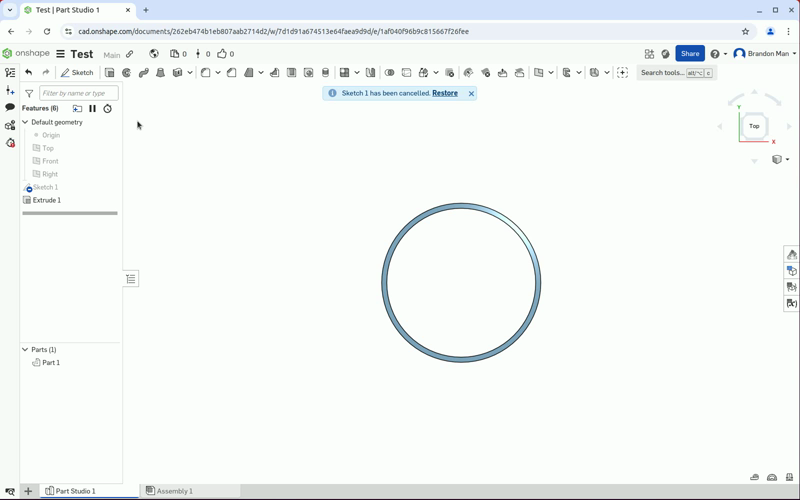
mouse_move(73, 189)
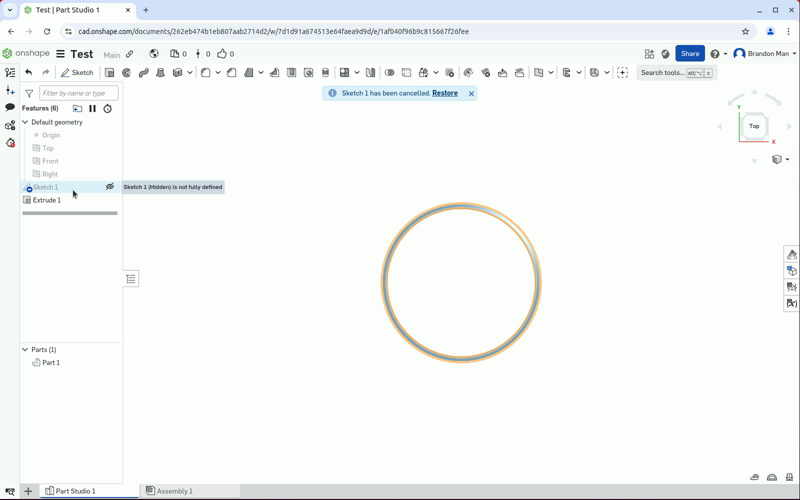
click(73, 189)
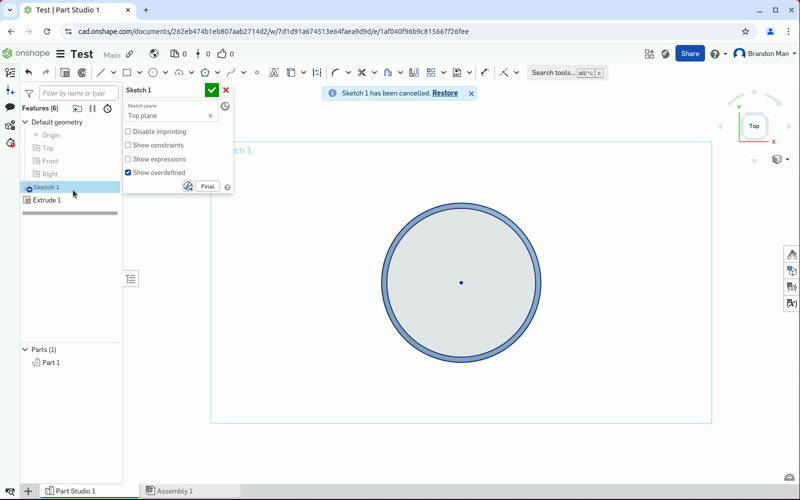
mouse_move(229, 92)
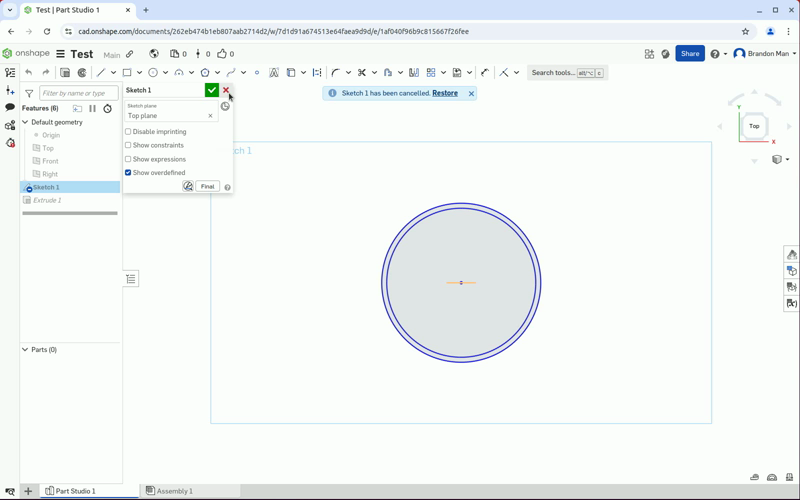
click(229, 92)
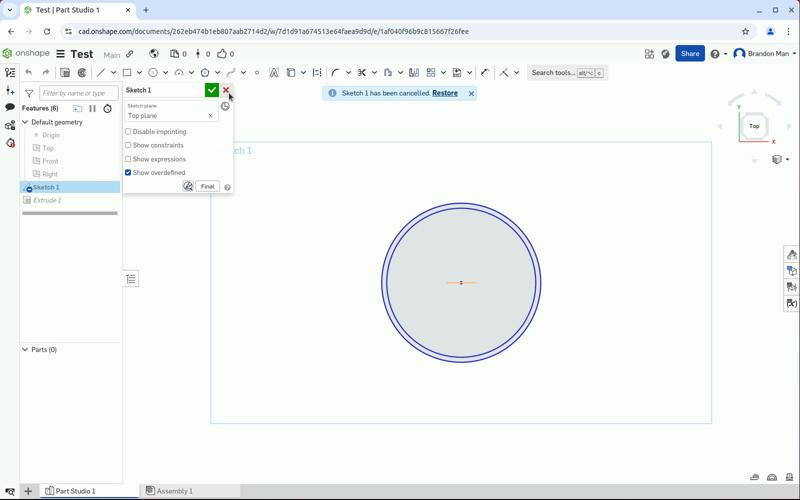
key(shift+s)
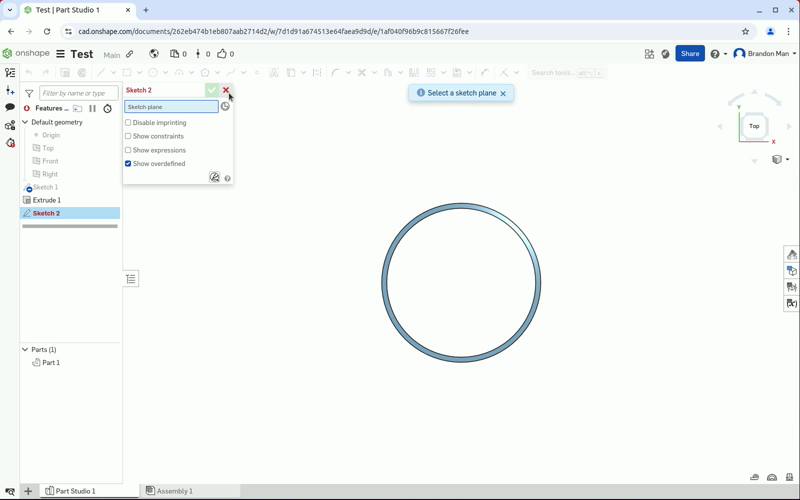
mouse_move(73, 150)
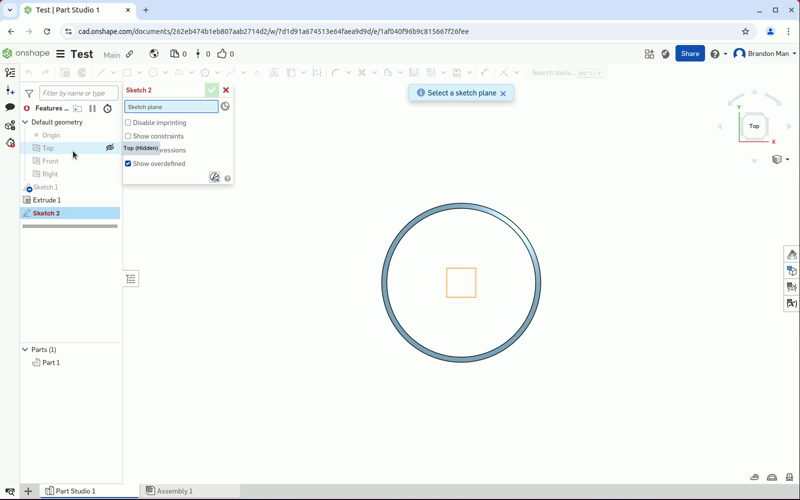
click(73, 150)
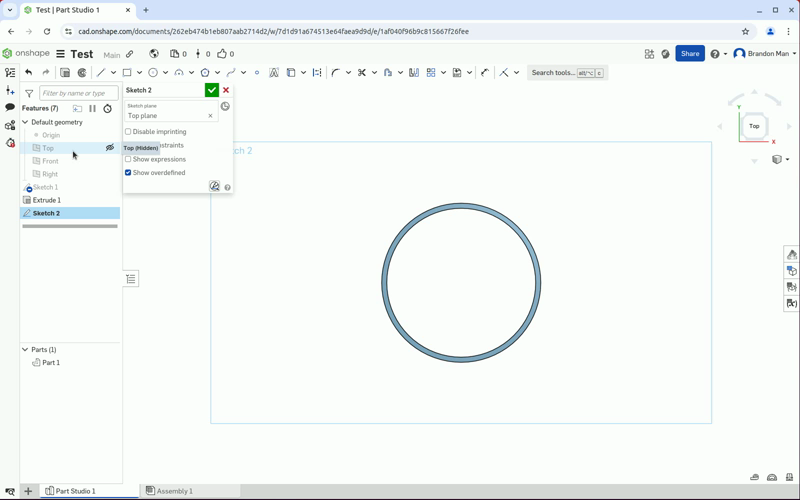
mouse_move(73, 352)
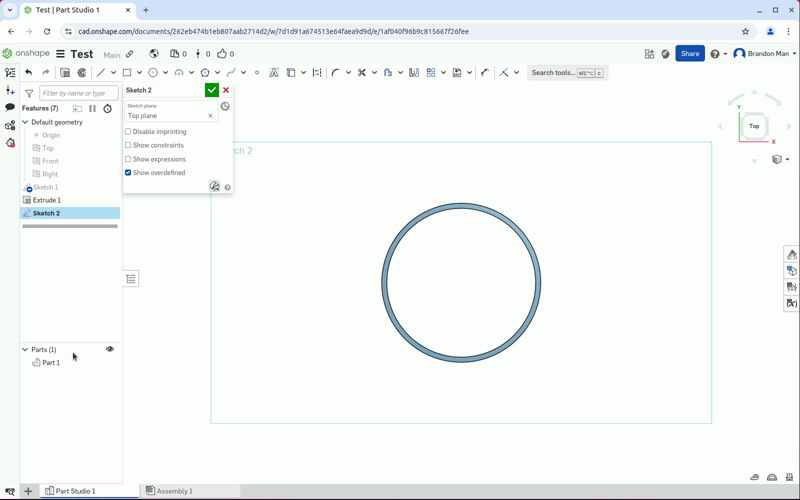
key(y)
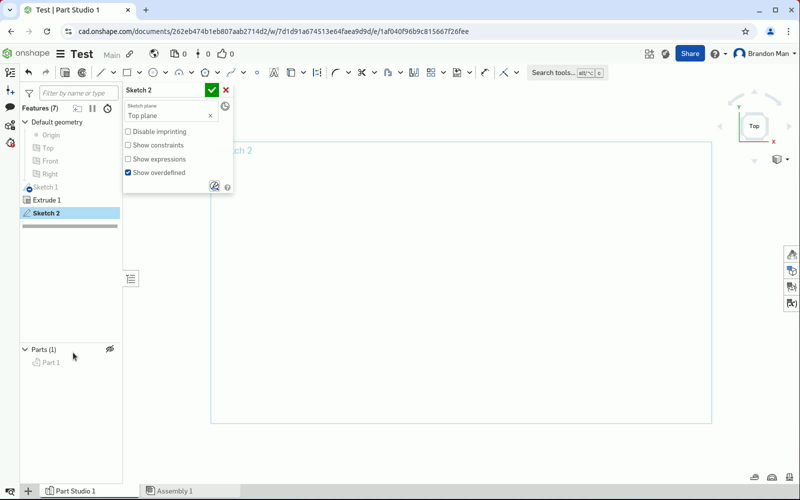
key(c)
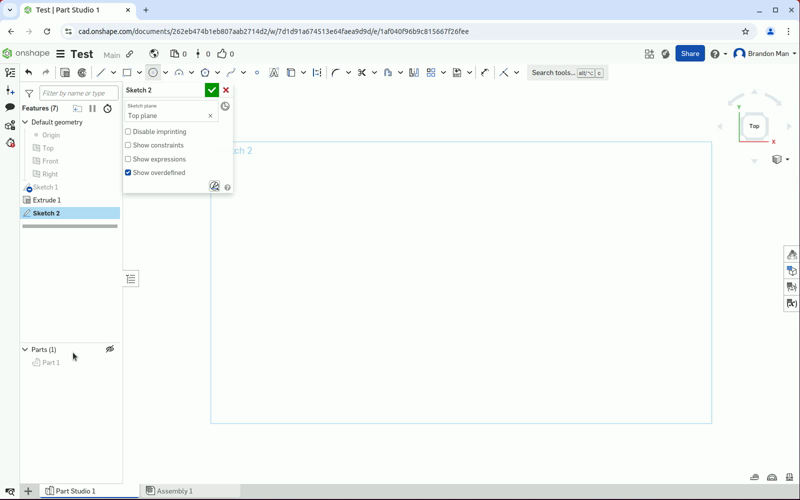
key_down(shift)
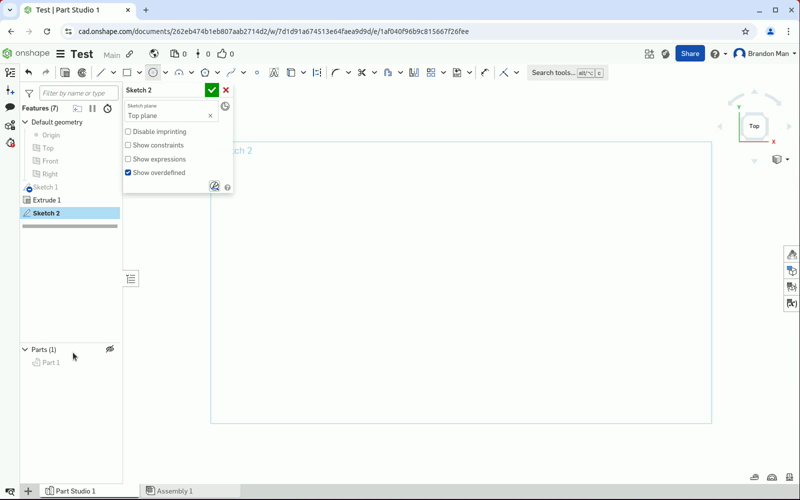
mouse_move(460, 282)
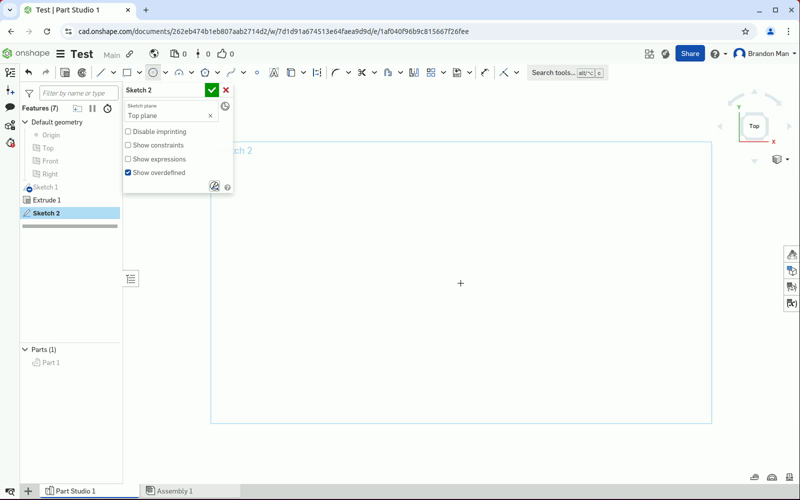
click(460, 282)
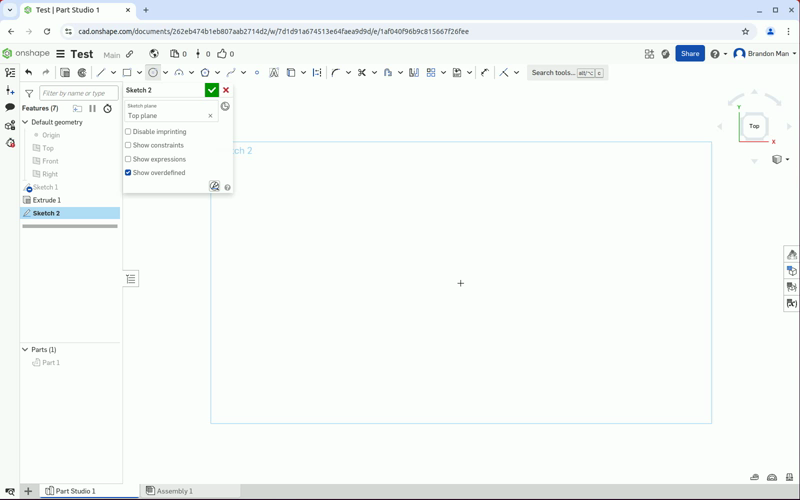
key_up(shift)
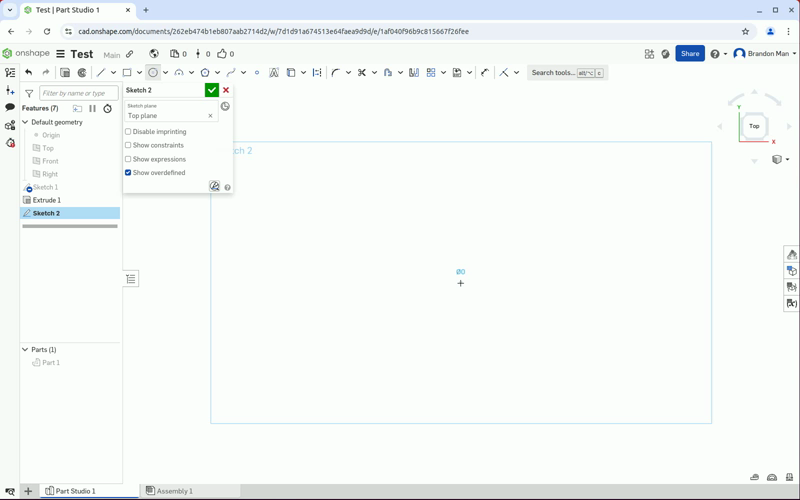
mouse_move(548, 282)
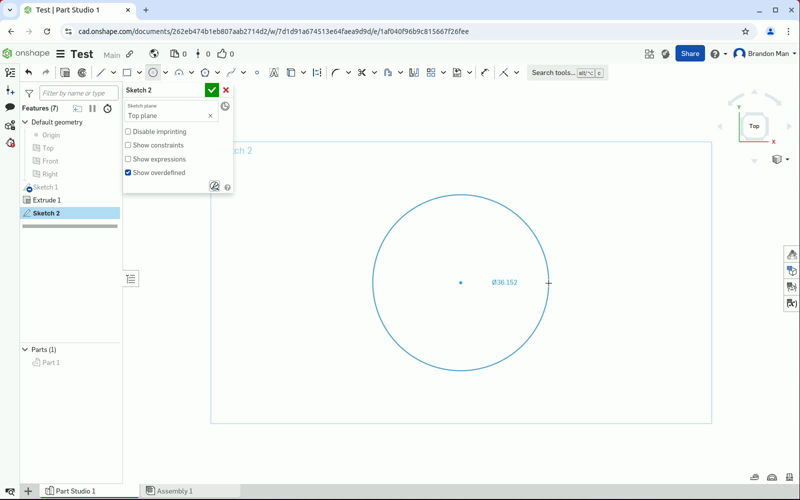
click(548, 282)
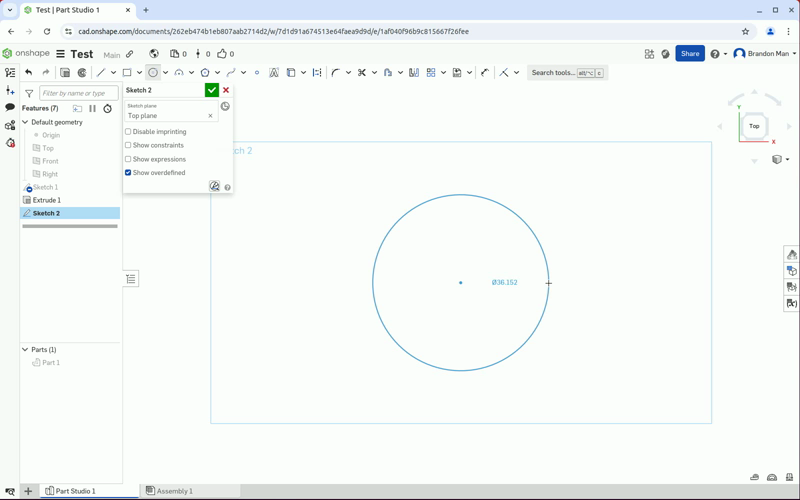
key(esc)
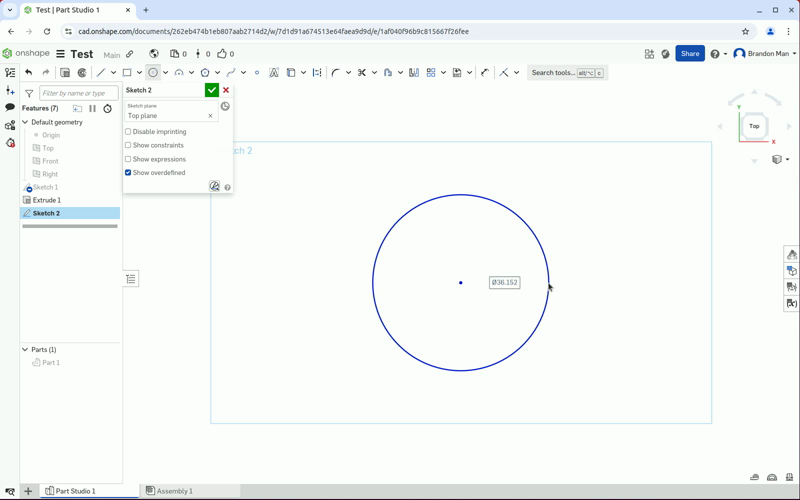
key(c)
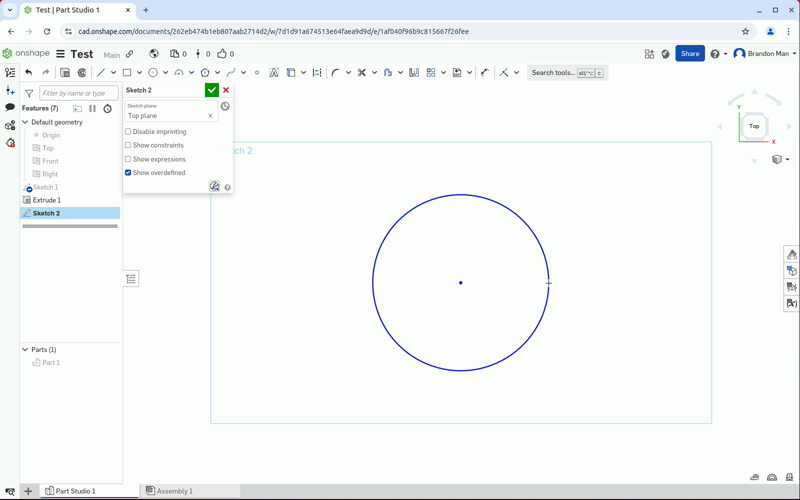
key_down(shift)
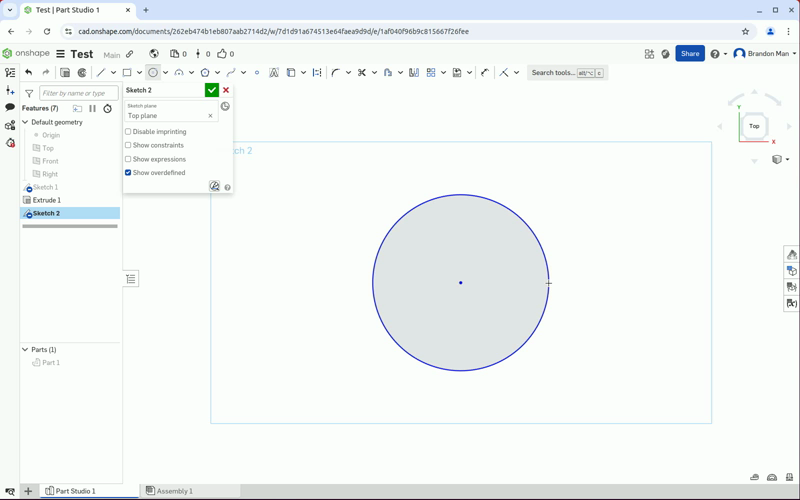
mouse_move(460, 282)
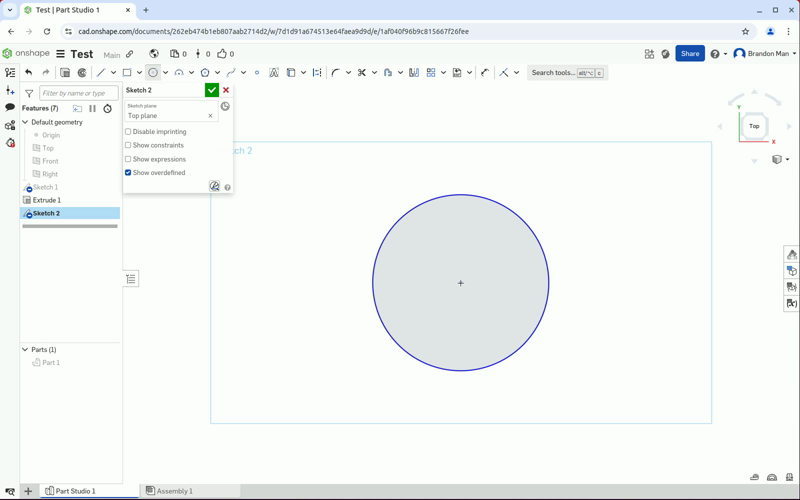
click(460, 282)
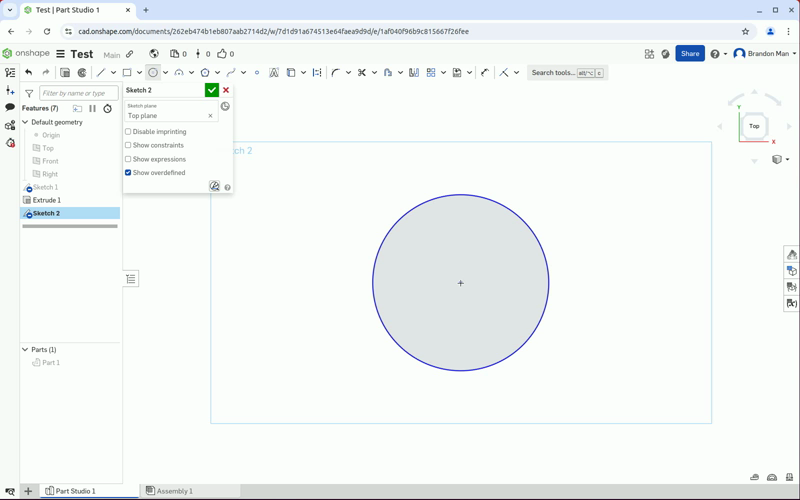
key_up(shift)
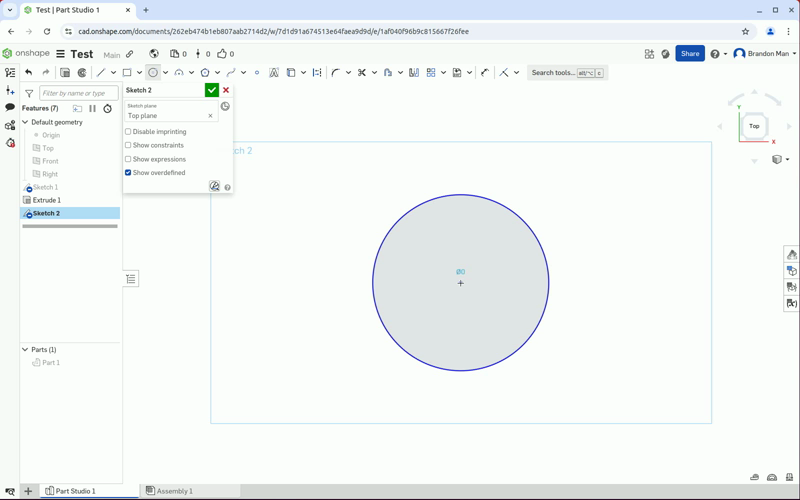
mouse_move(534, 282)
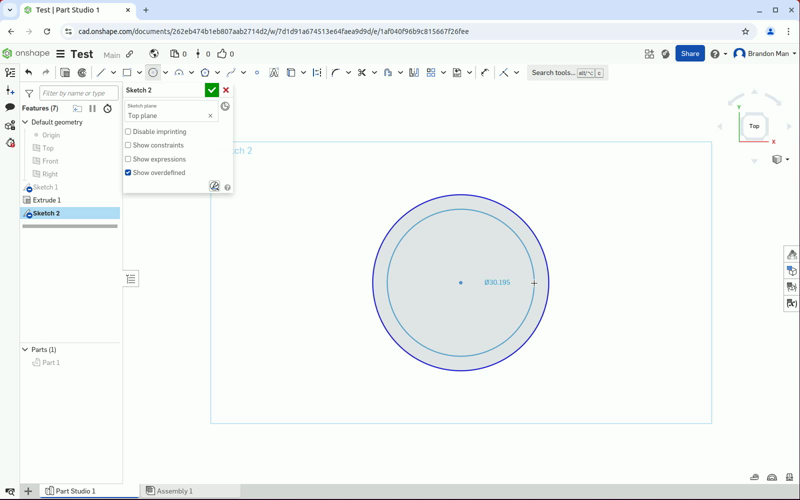
click(534, 282)
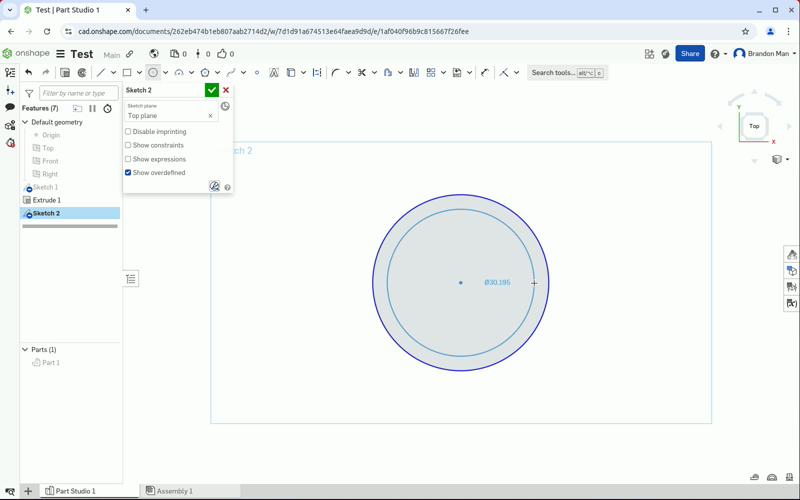
key(esc)
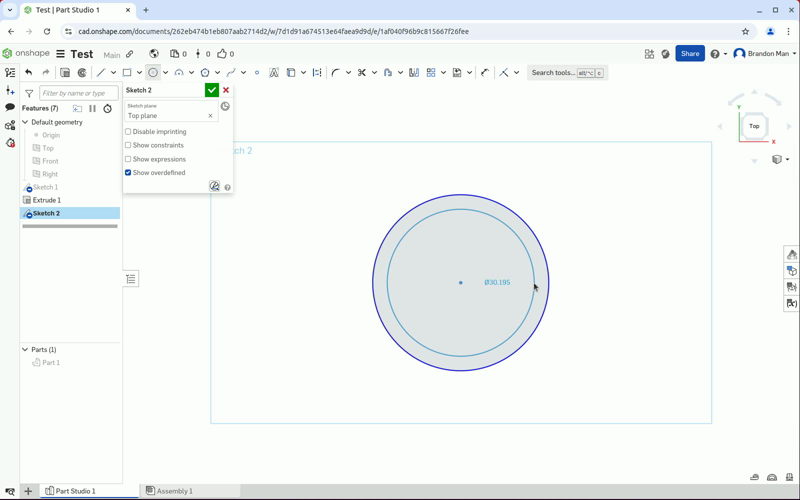
mouse_move(486, 357)
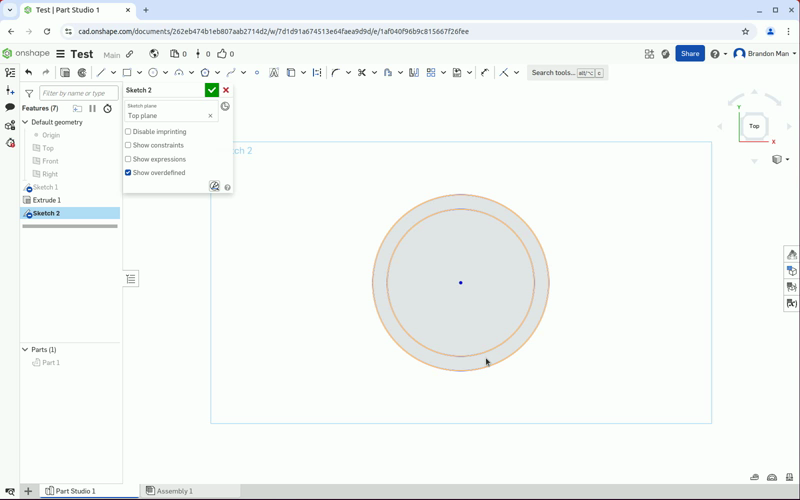
click(486, 357)
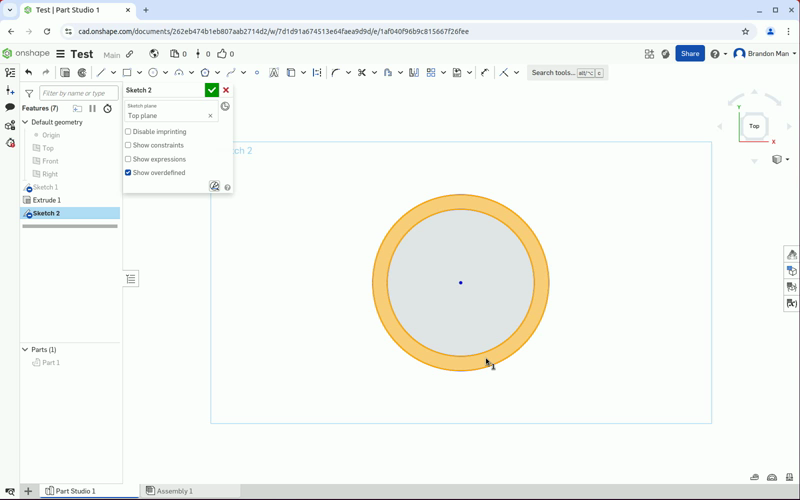
mouse_move(73, 352)
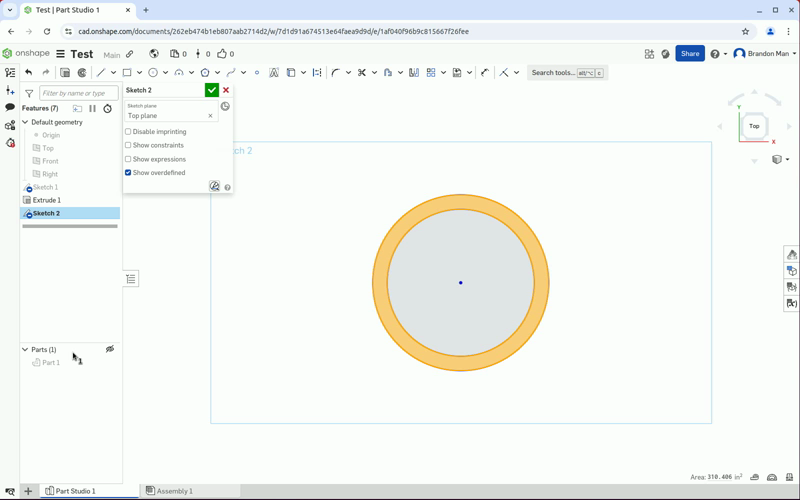
key(shift+y)
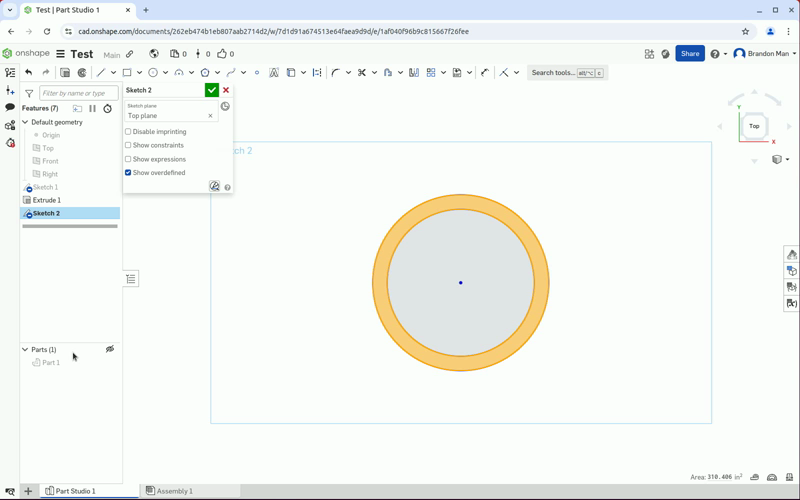
key(shift+e)
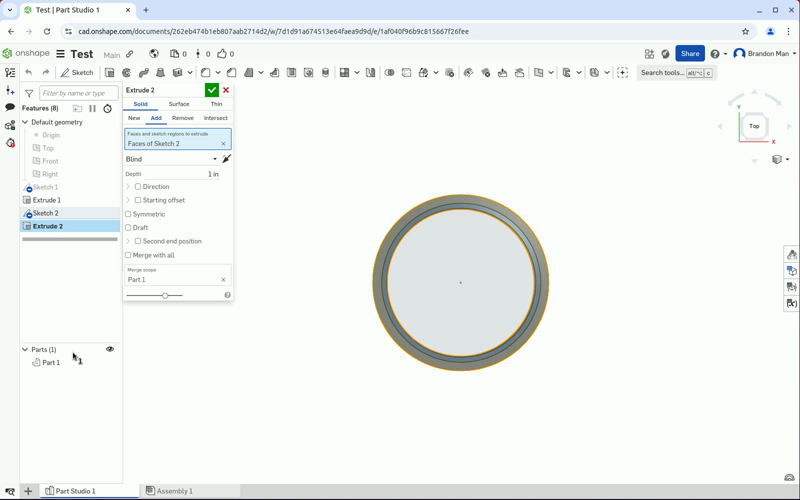
mouse_move(143, 106)
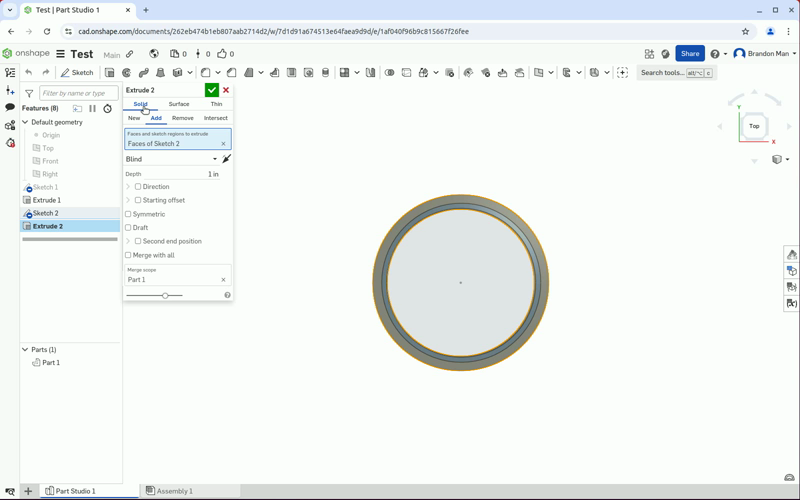
click(143, 106)
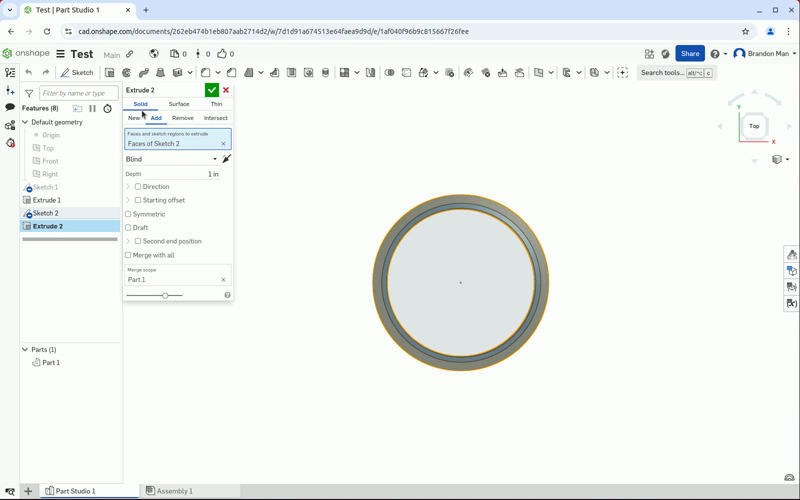
mouse_move(137, 120)
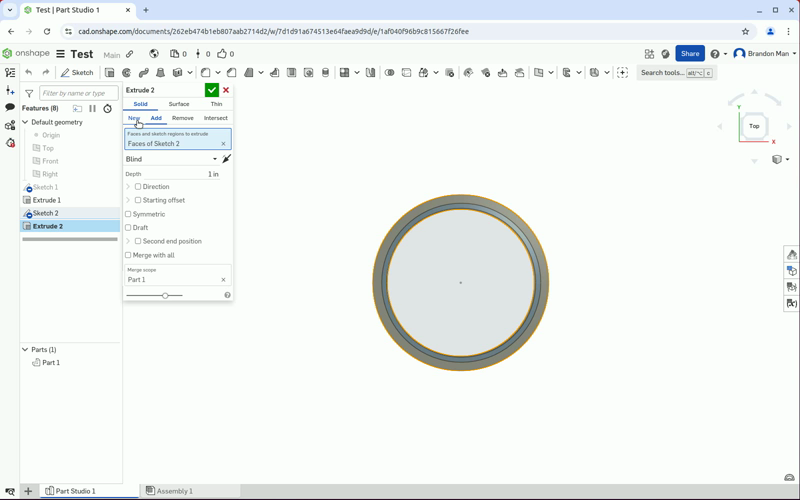
click(137, 120)
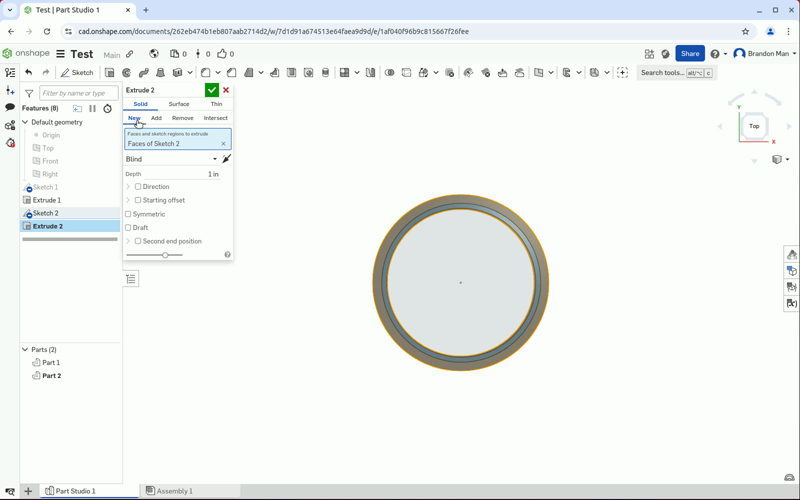
key(tab, 4)
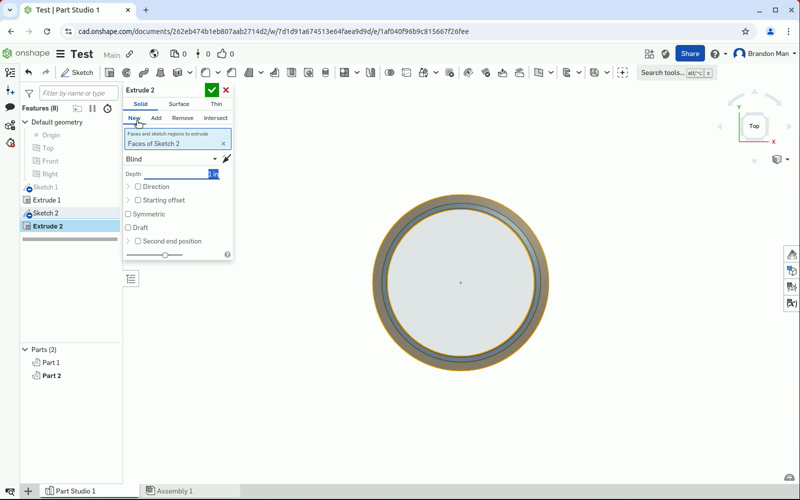
text(0.963)
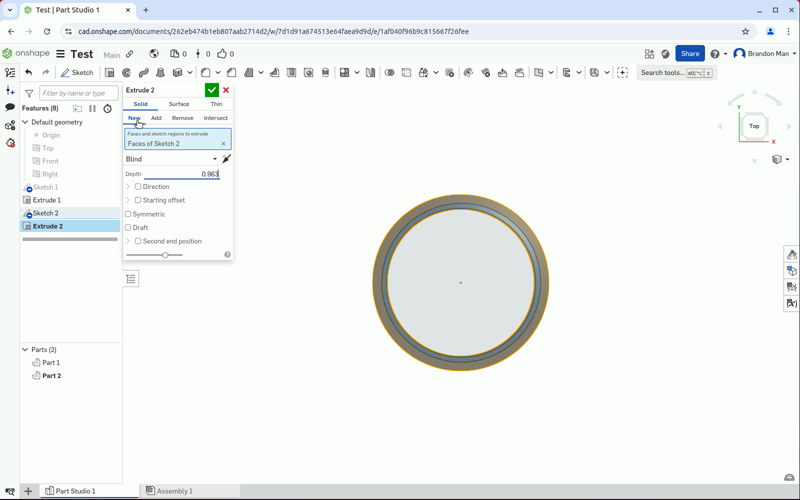
key(enter)
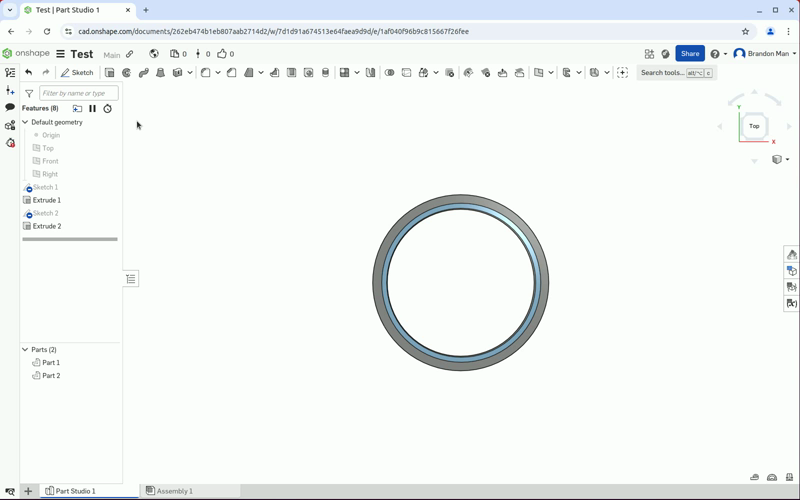
key(shift+h)
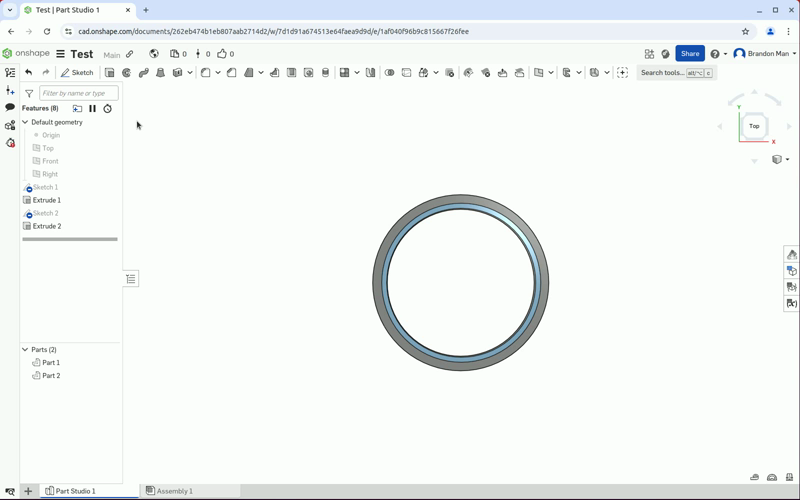
key(shift+h)
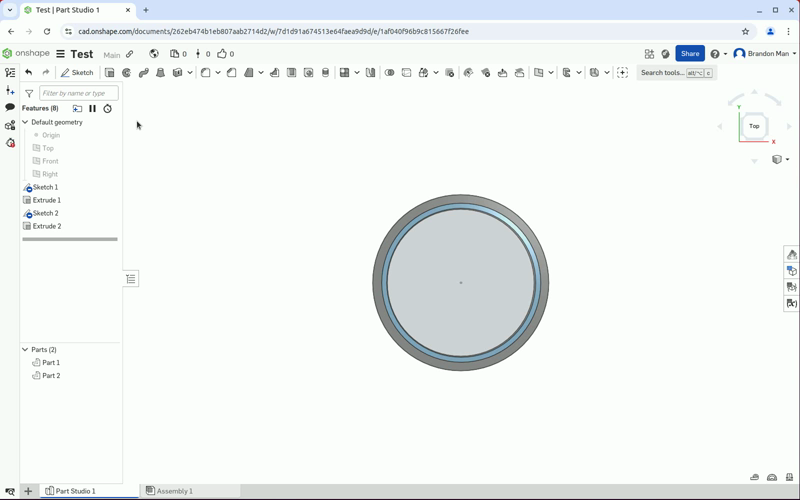
key(shift+7)
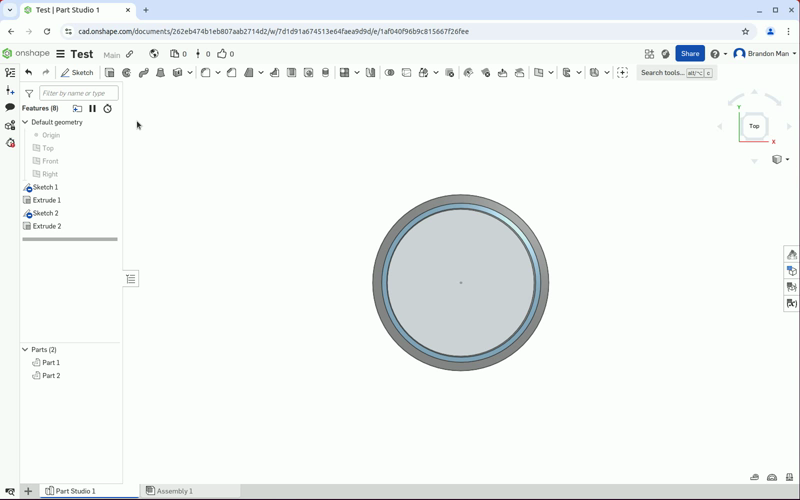
key(up, 3)
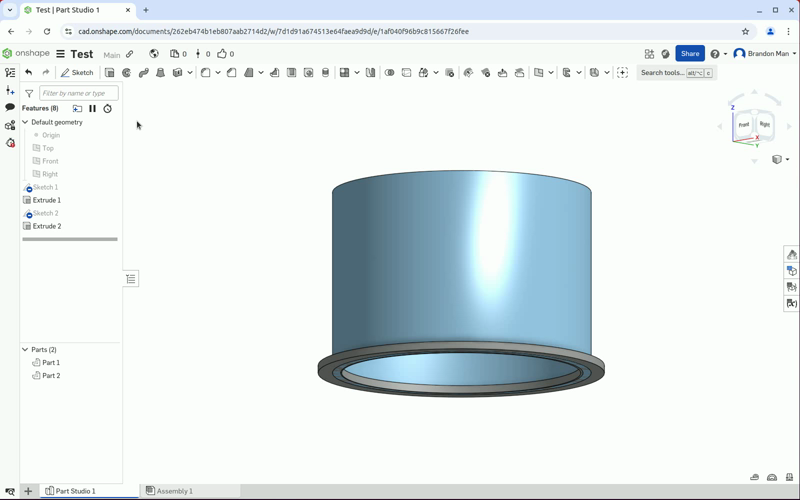
key(left, 3)
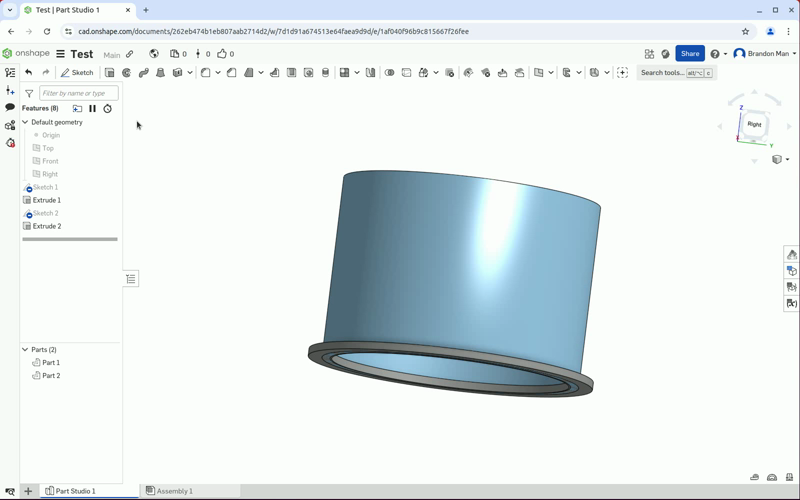
key(right, 3)
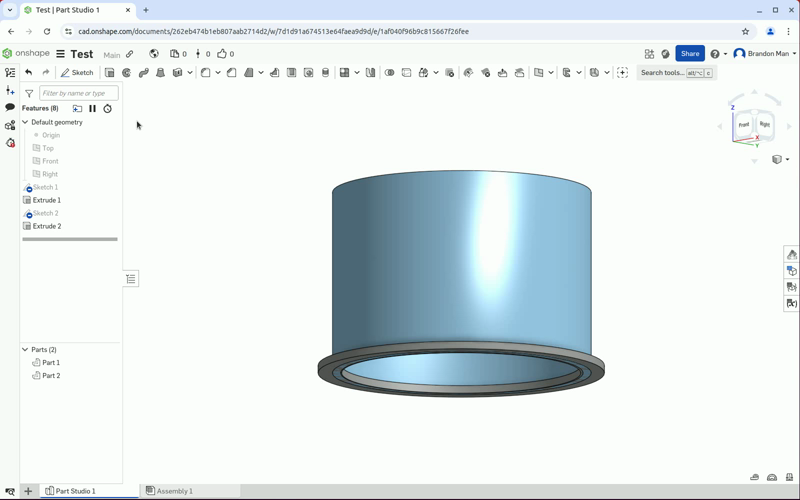
key(down, 3)
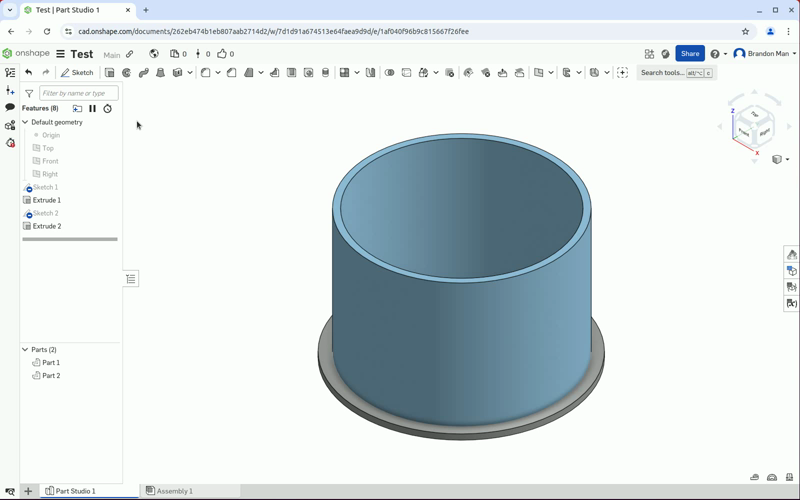
mouse_move(73, 189)
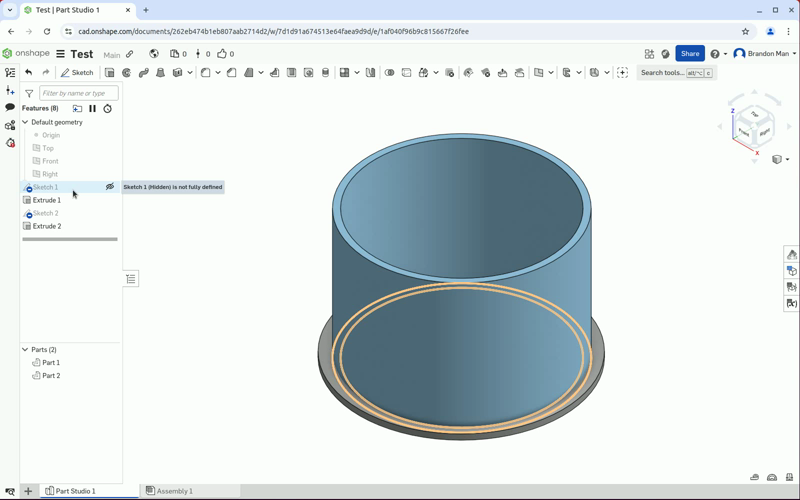
click(73, 189)